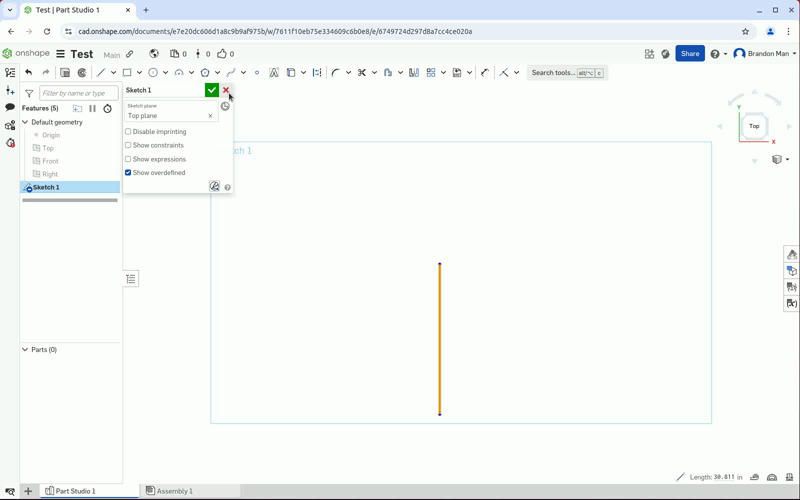
key(shift+h)
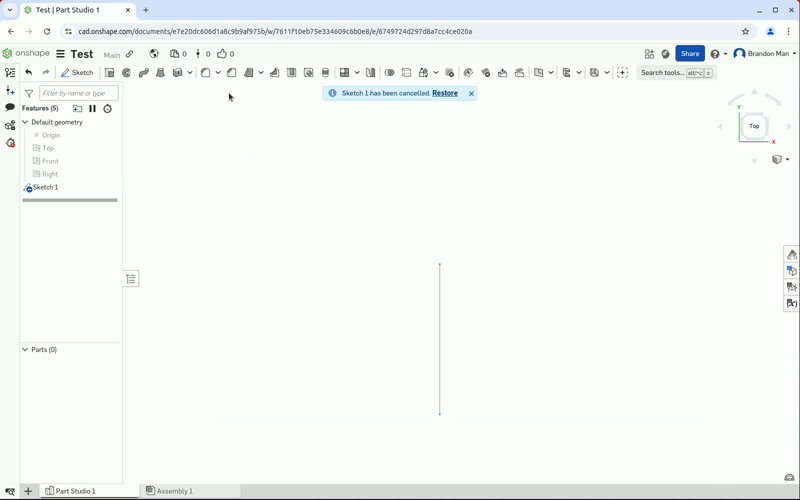
key(shift+s)
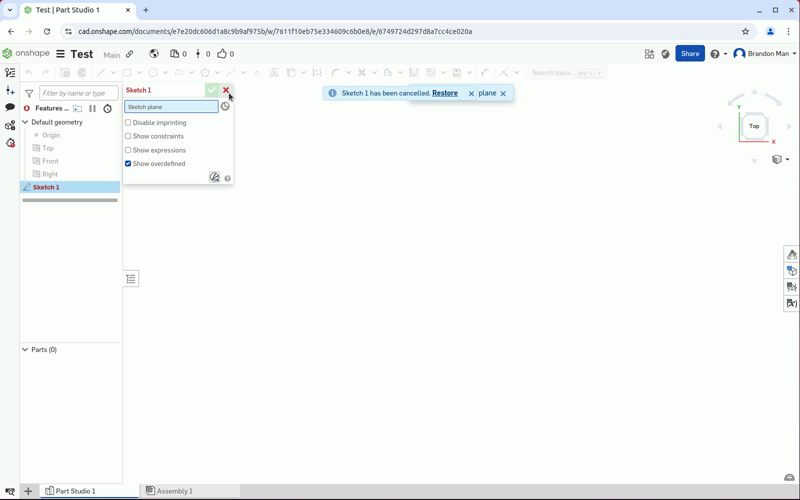
mouse_move(73, 150)
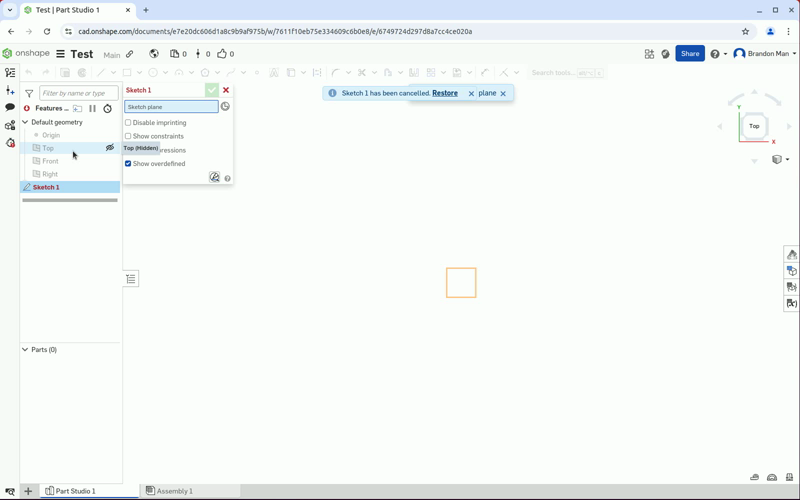
click(73, 150)
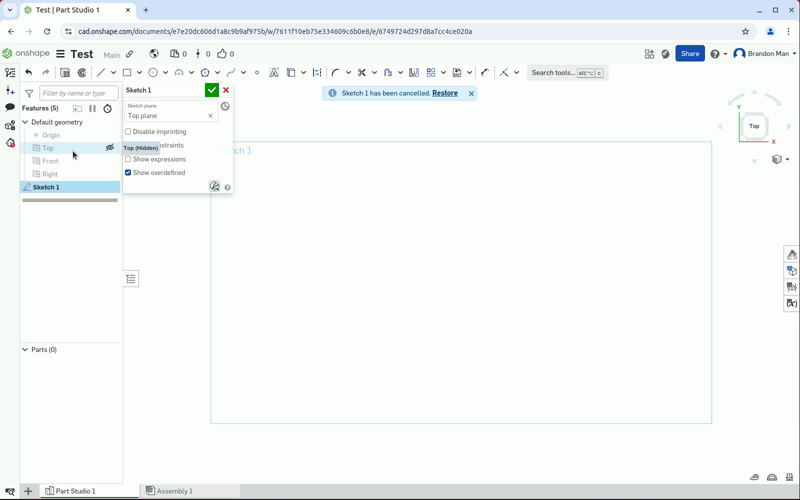
mouse_move(73, 352)
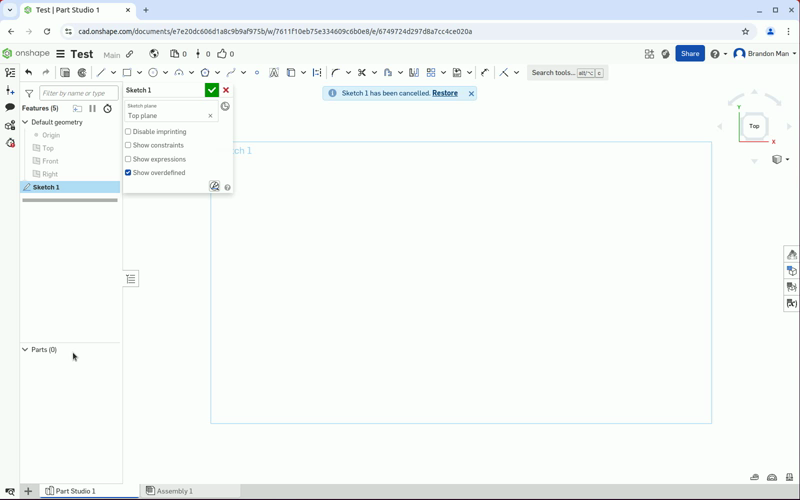
key(y)
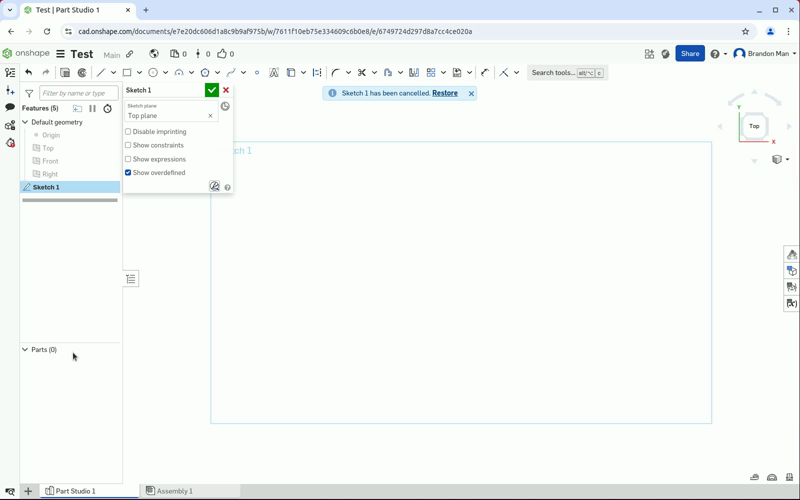
key(c)
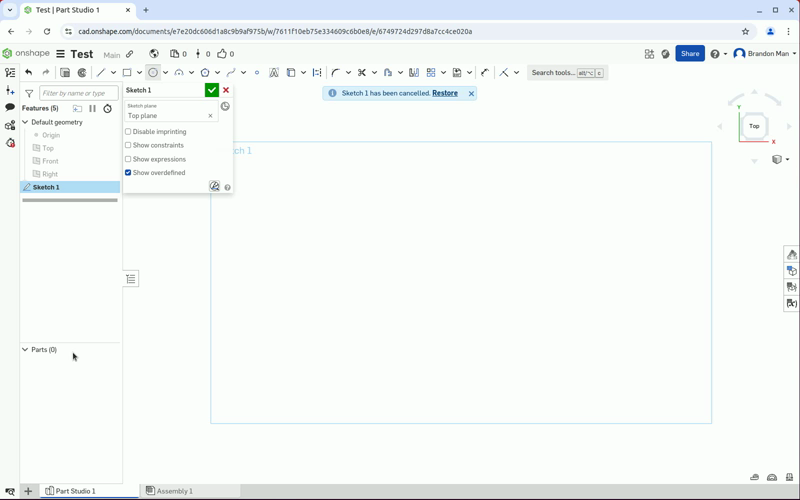
key_down(shift)
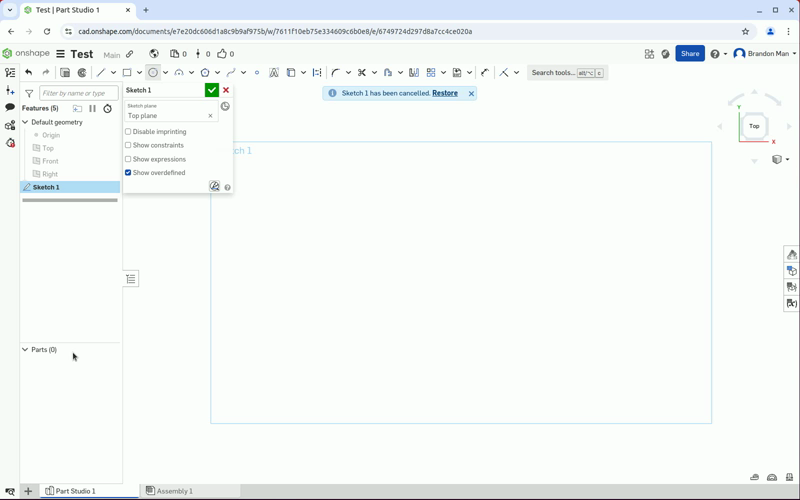
mouse_move(461, 282)
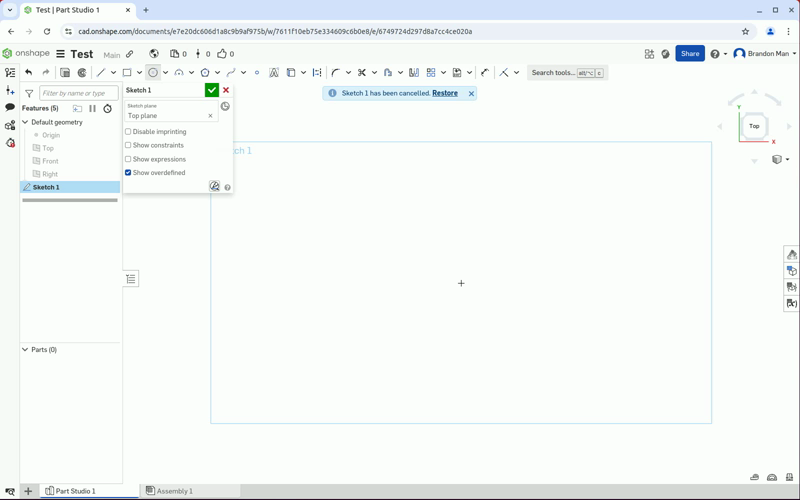
click(461, 282)
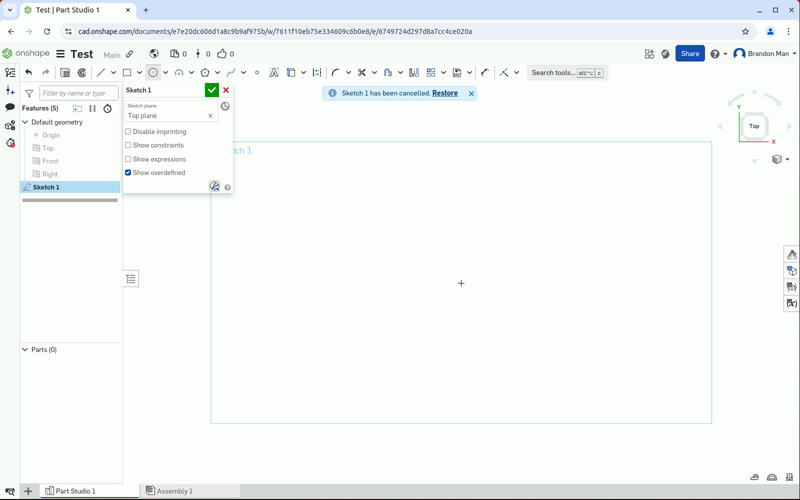
key_up(shift)
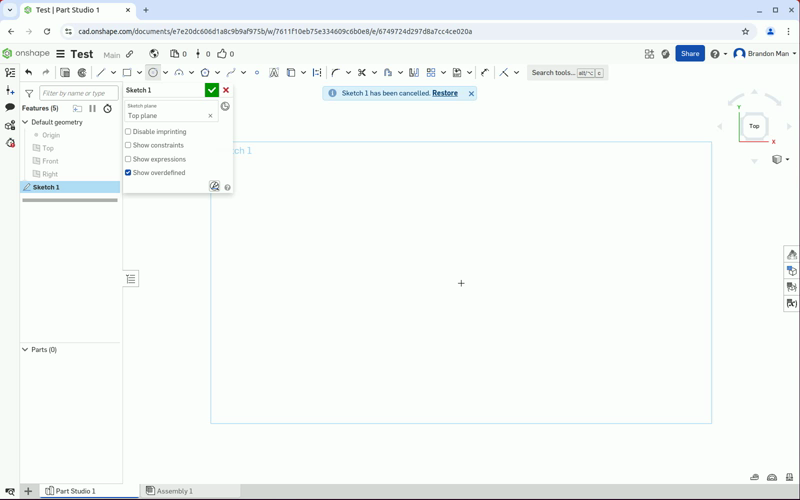
mouse_move(546, 282)
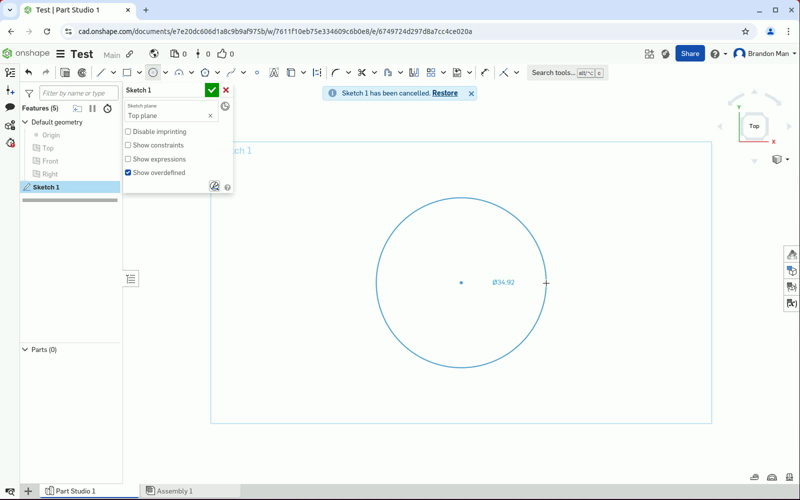
click(546, 282)
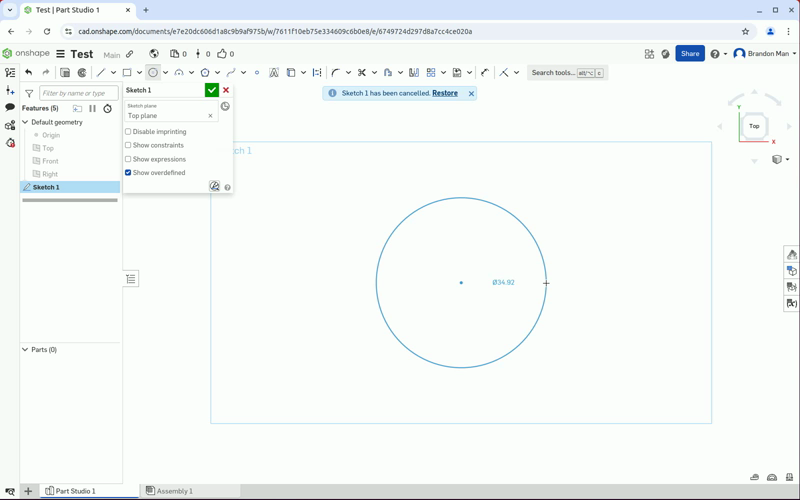
key(esc)
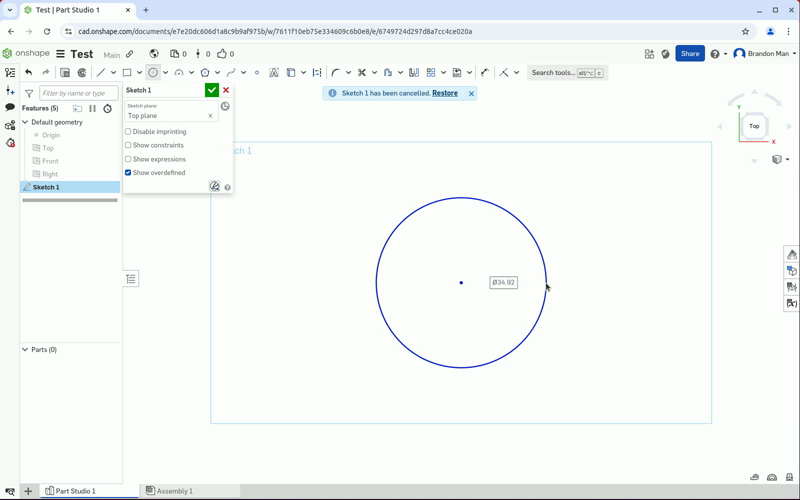
key(c)
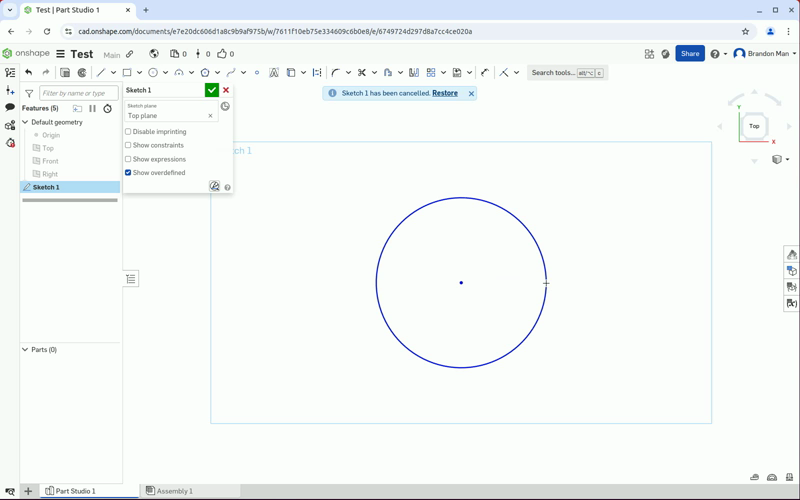
key_down(shift)
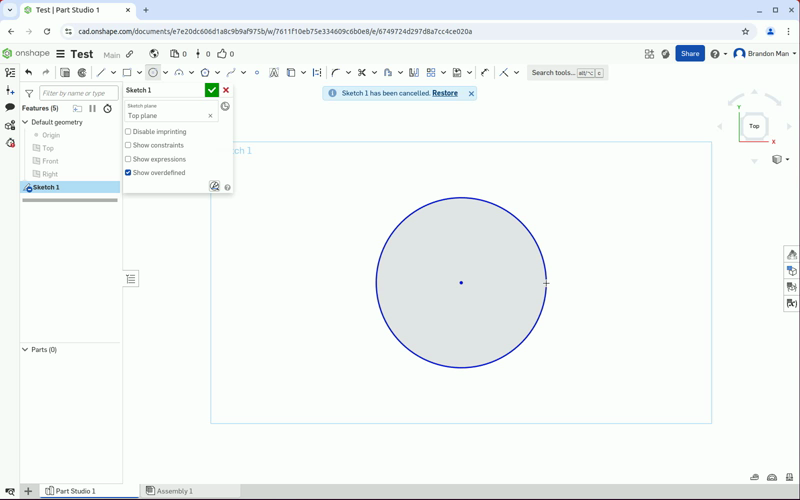
mouse_move(461, 282)
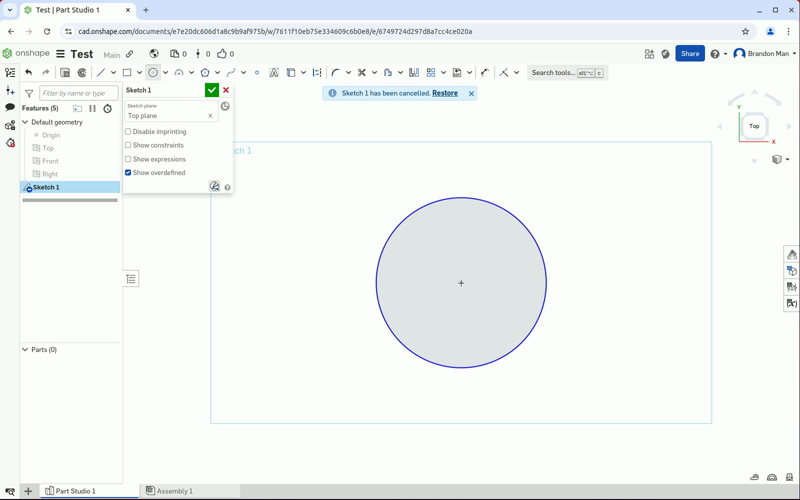
click(461, 282)
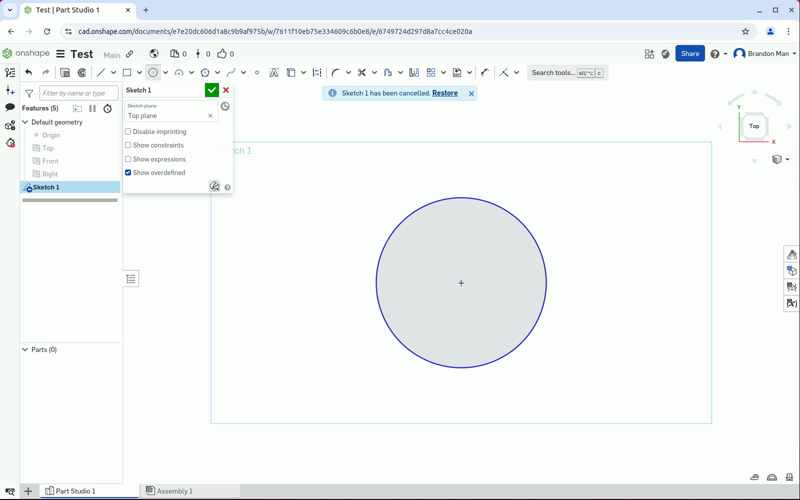
key_up(shift)
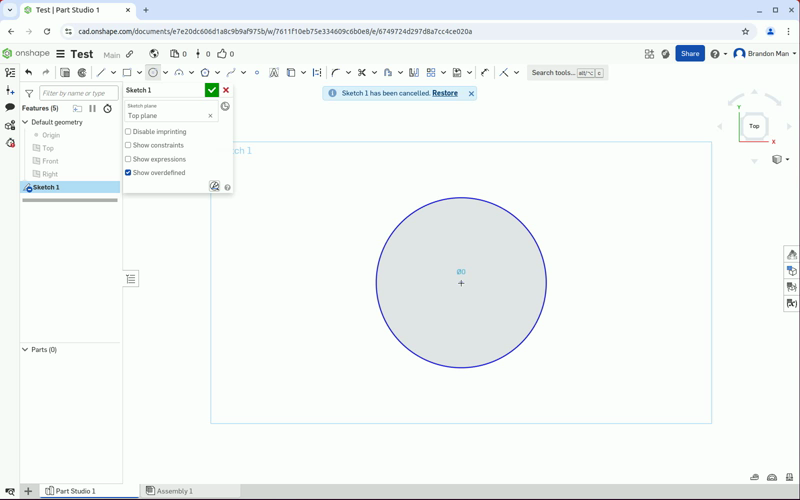
mouse_move(535, 282)
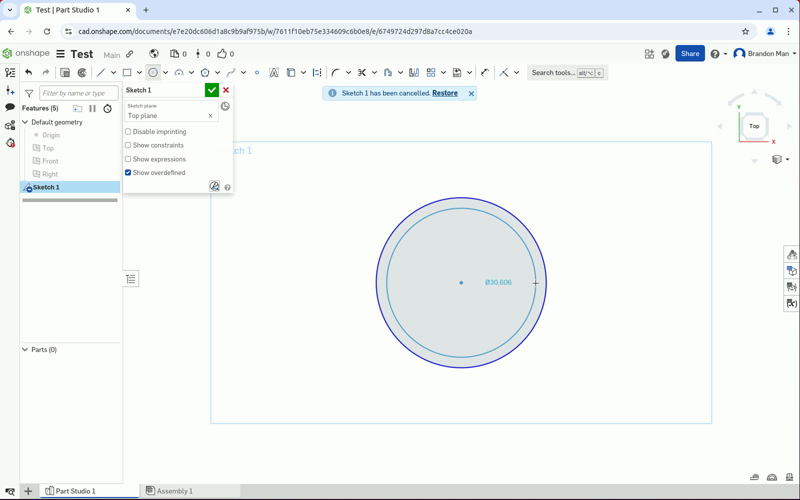
click(535, 282)
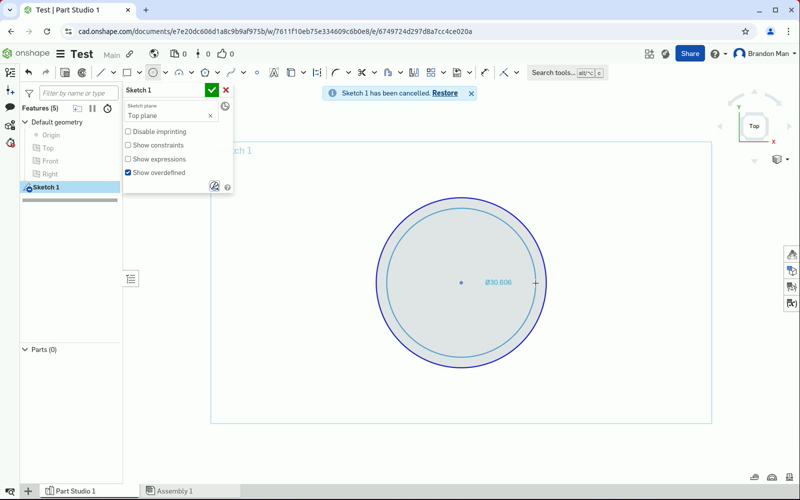
key(esc)
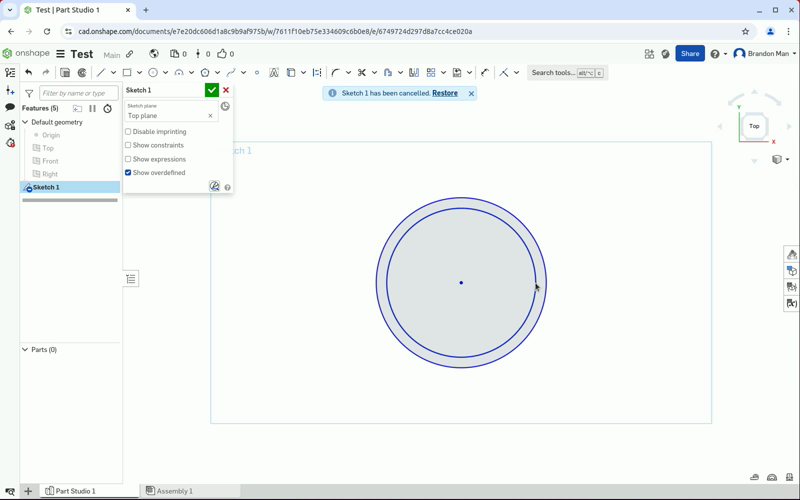
mouse_move(536, 305)
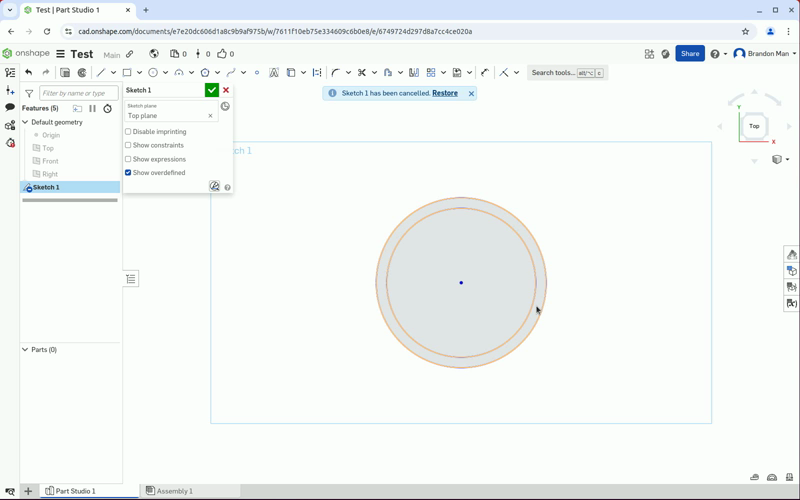
click(536, 305)
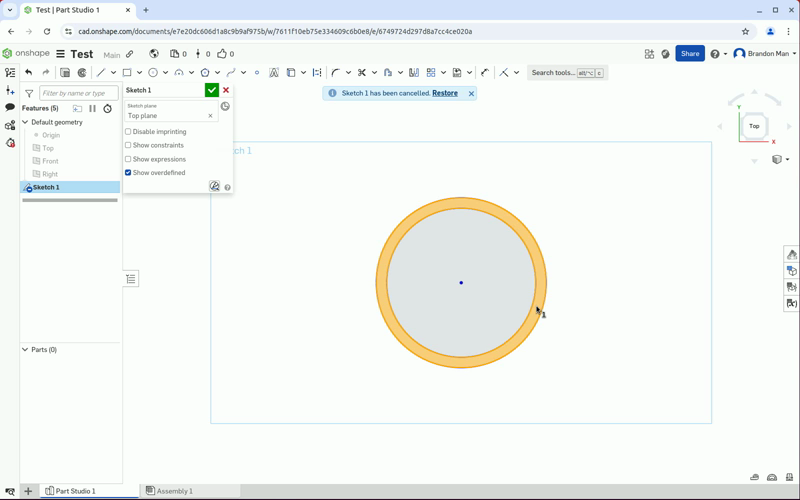
mouse_move(73, 352)
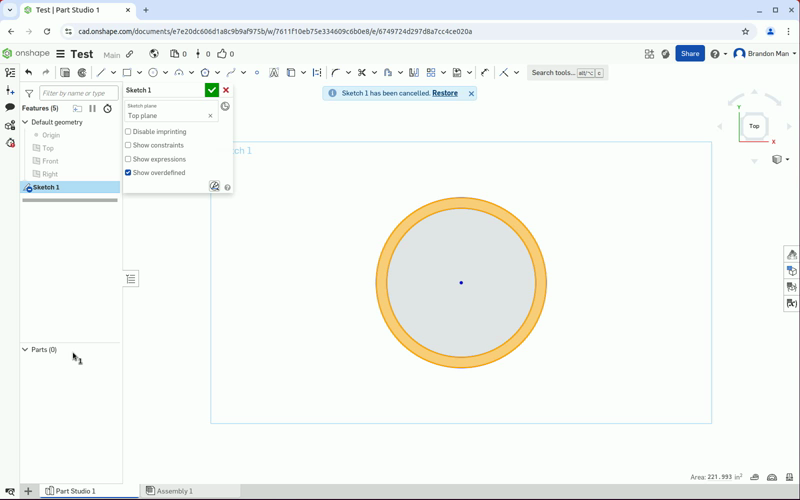
key(shift+y)
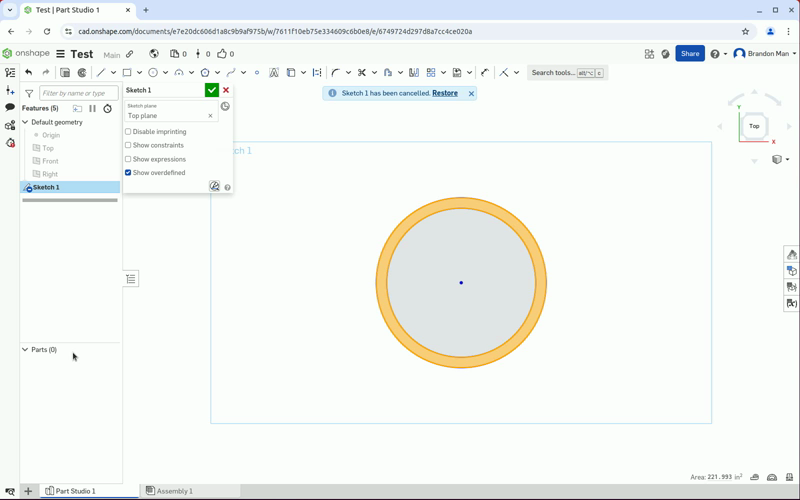
key(shift+e)
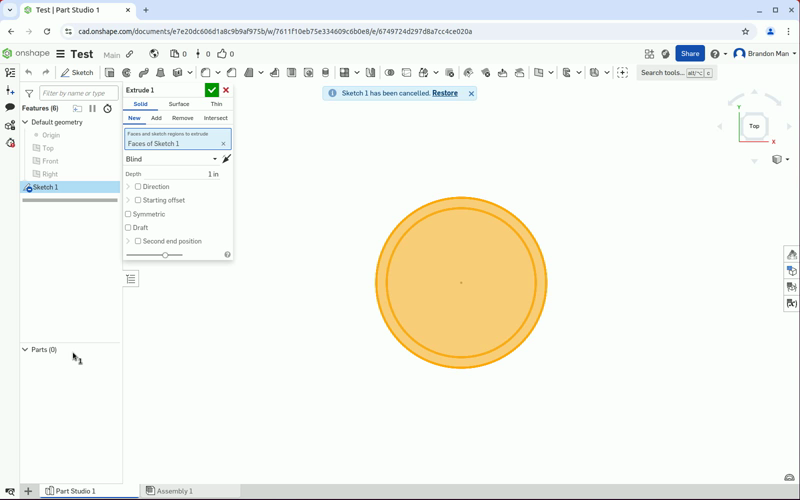
mouse_move(143, 106)
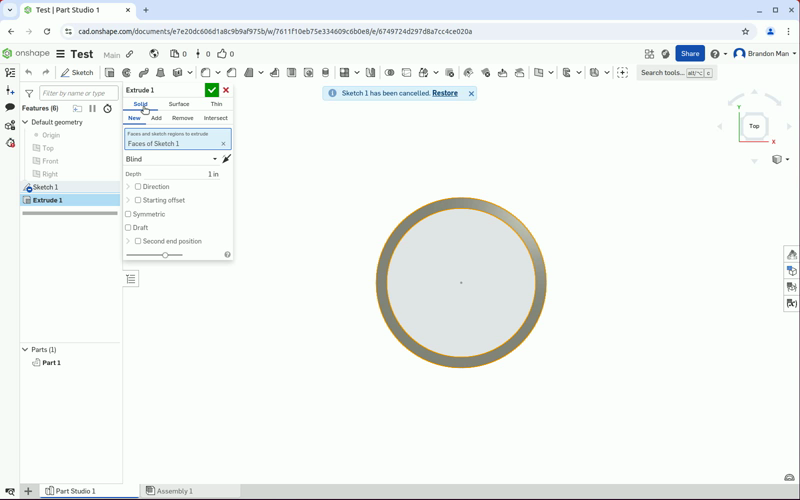
click(143, 106)
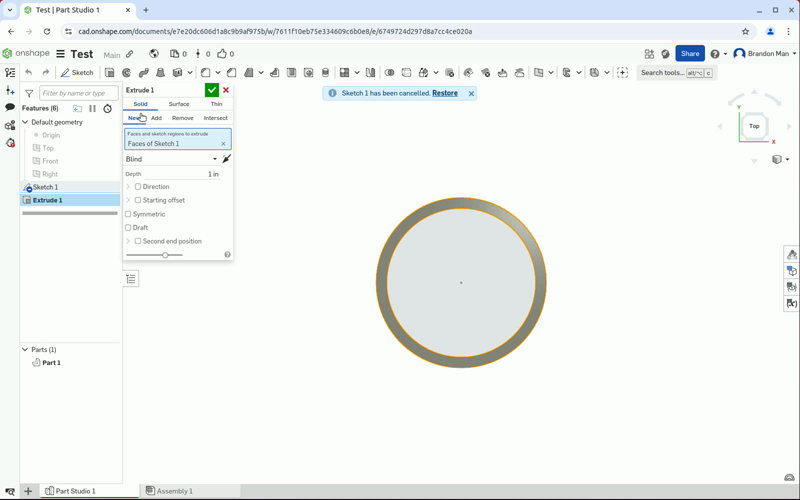
mouse_move(137, 120)
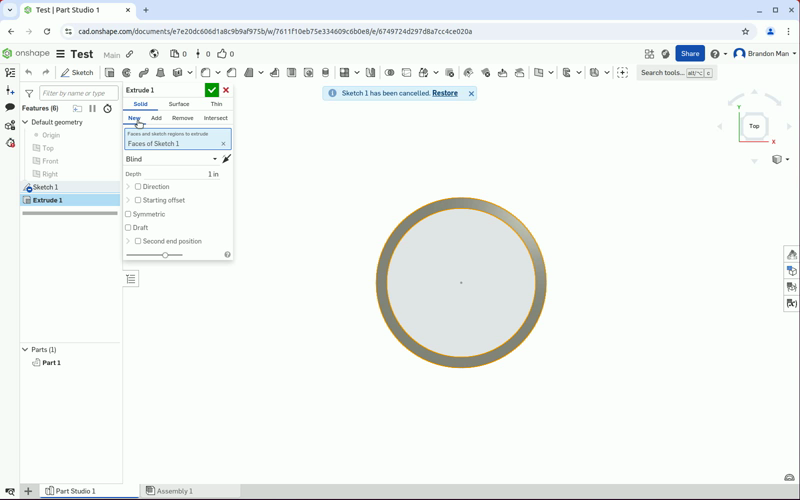
click(137, 120)
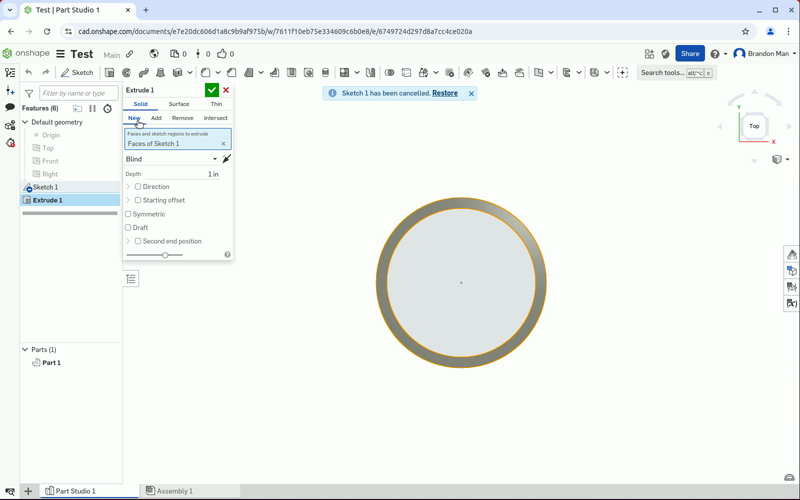
key(tab, 4)
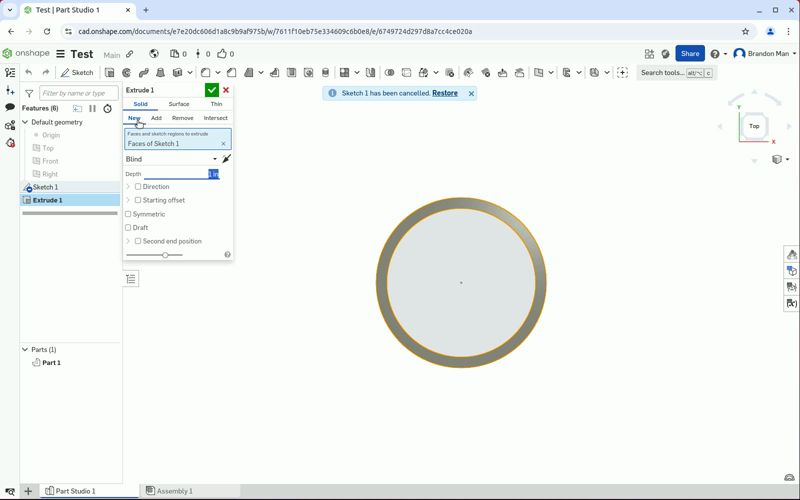
text(23.108)
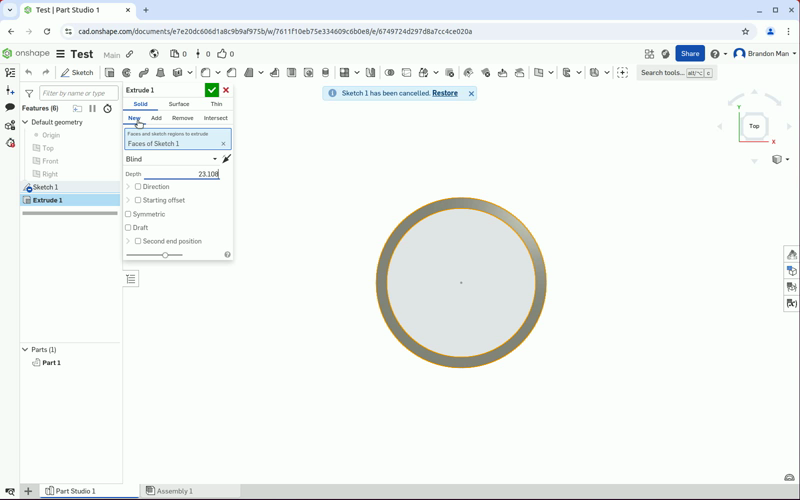
key(enter)
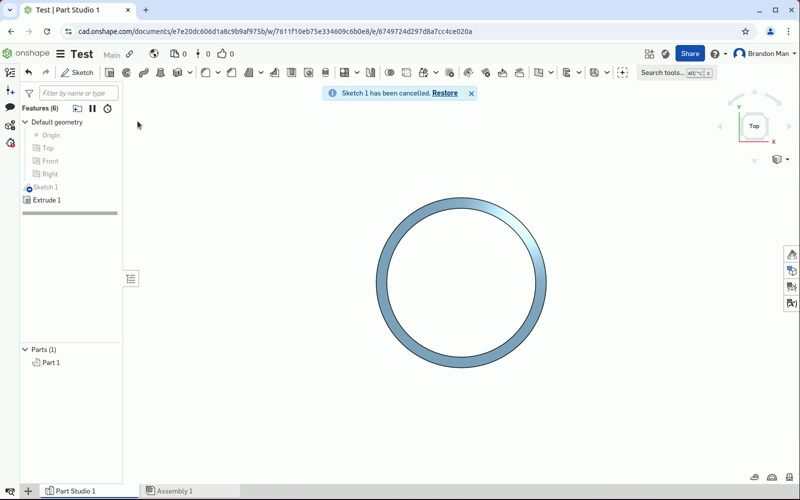
key(shift+h)
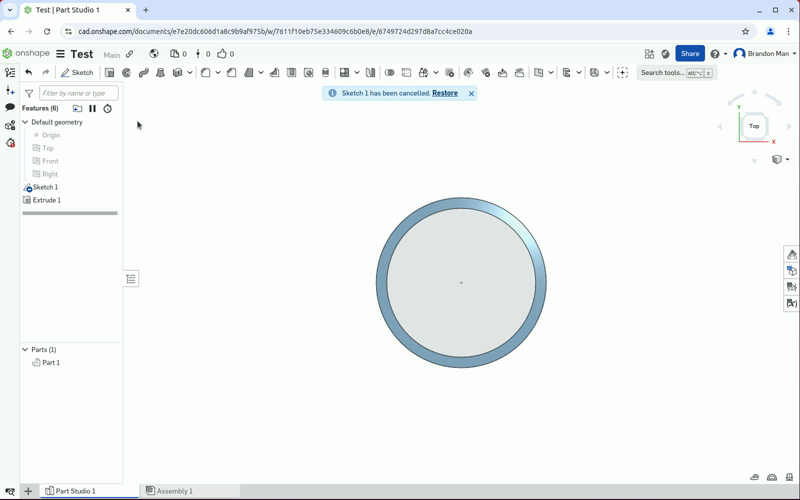
key(shift+h)
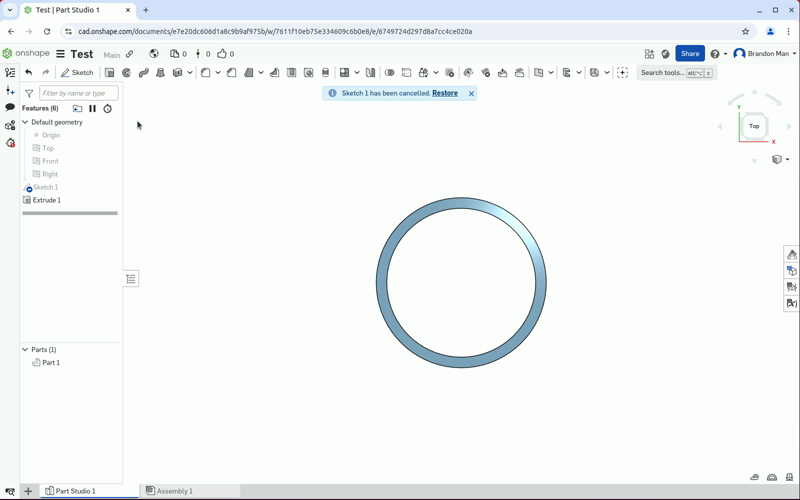
mouse_move(73, 189)
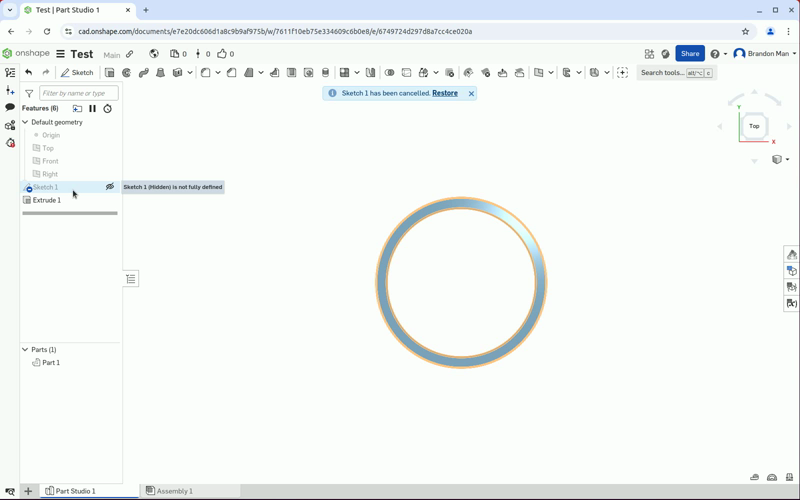
click(73, 189)
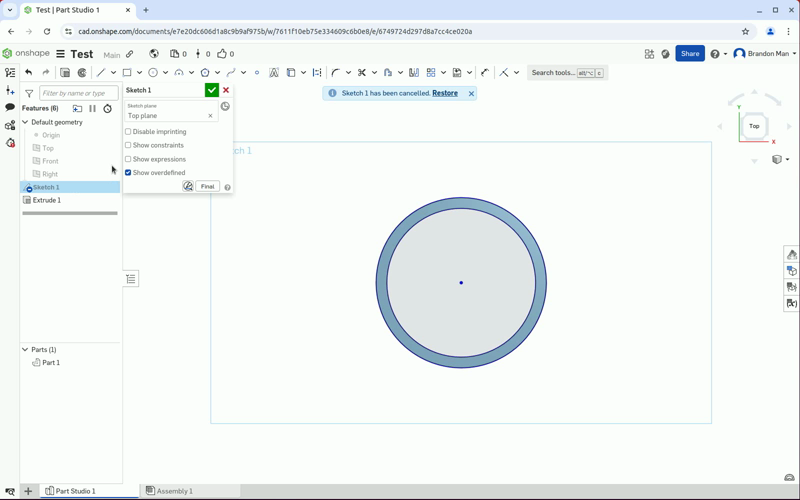
mouse_move(229, 92)
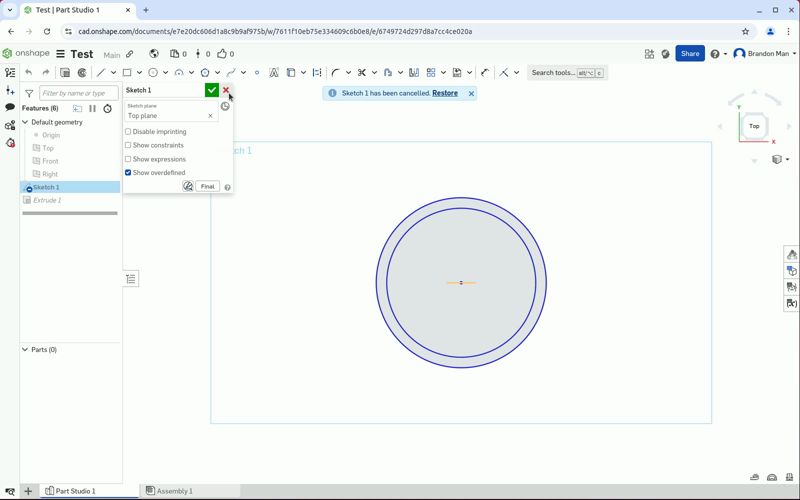
click(229, 92)
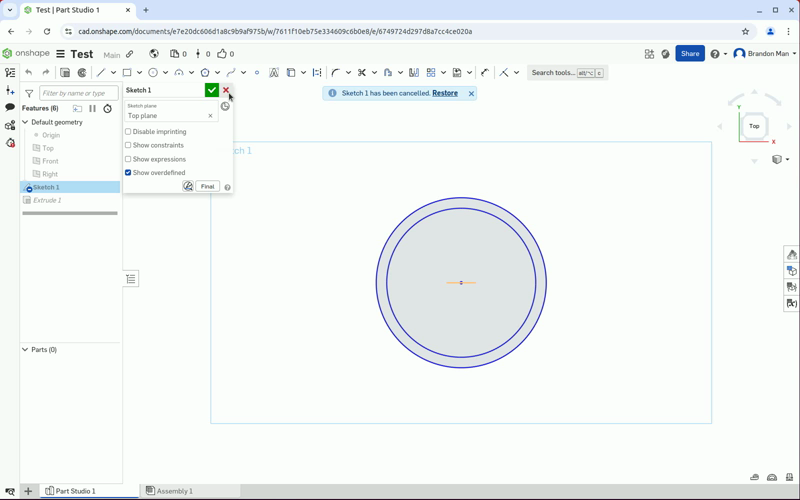
key(shift+s)
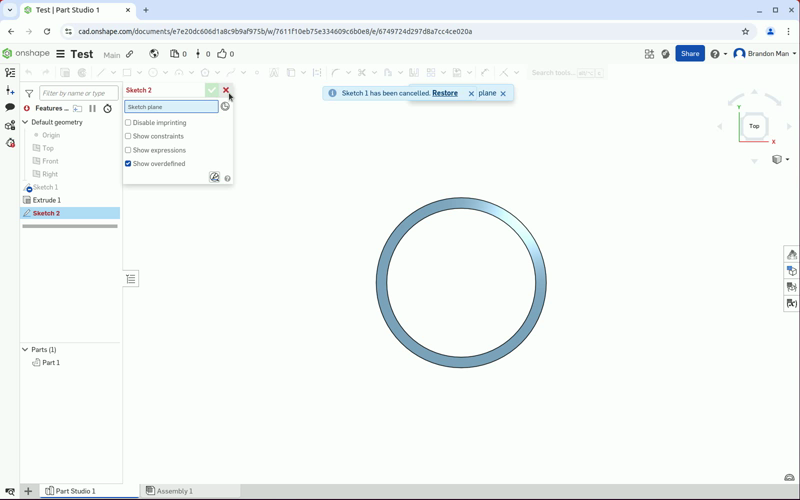
mouse_move(73, 150)
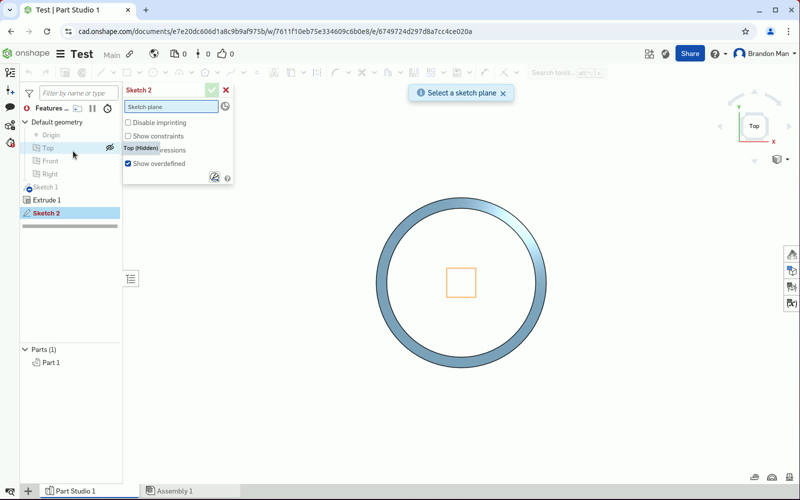
click(73, 150)
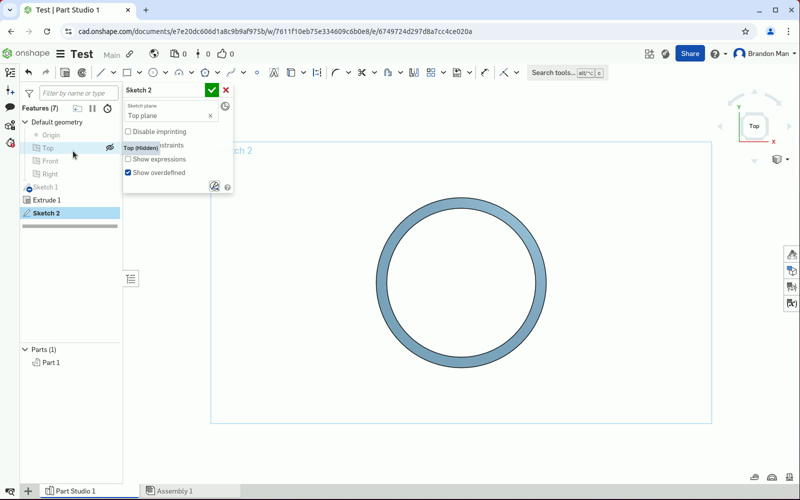
mouse_move(73, 352)
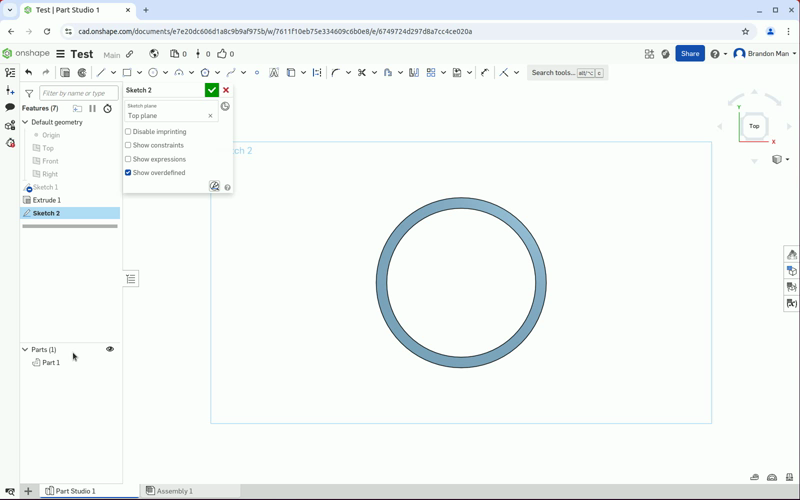
key(y)
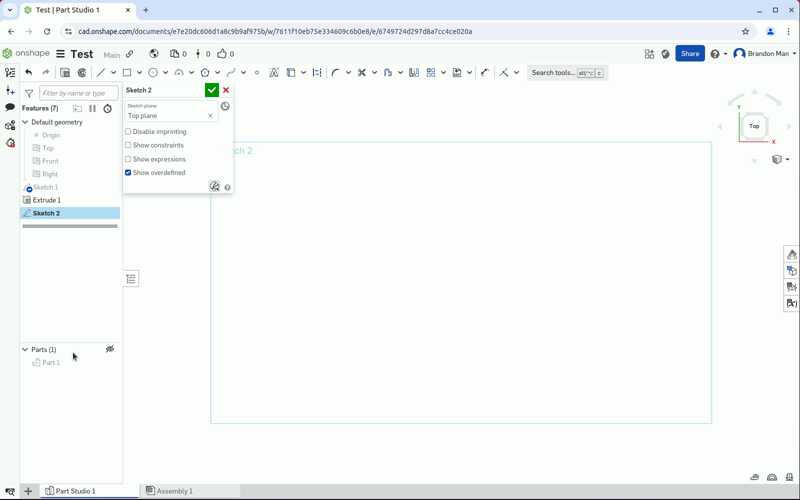
key(c)
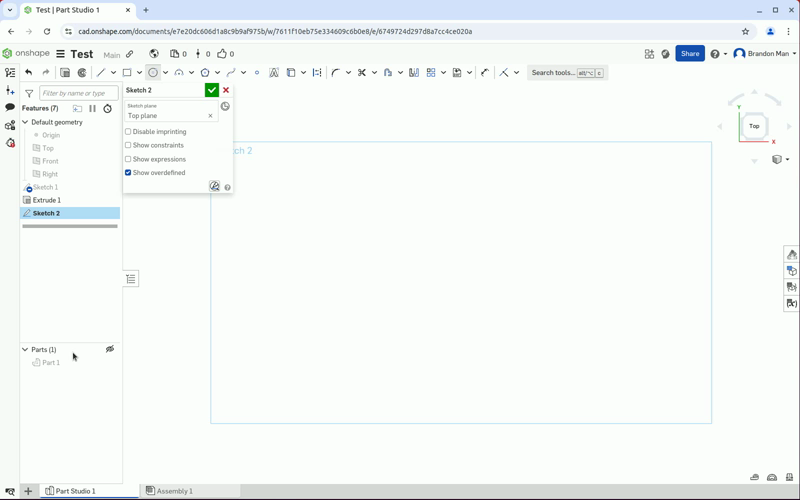
key_down(shift)
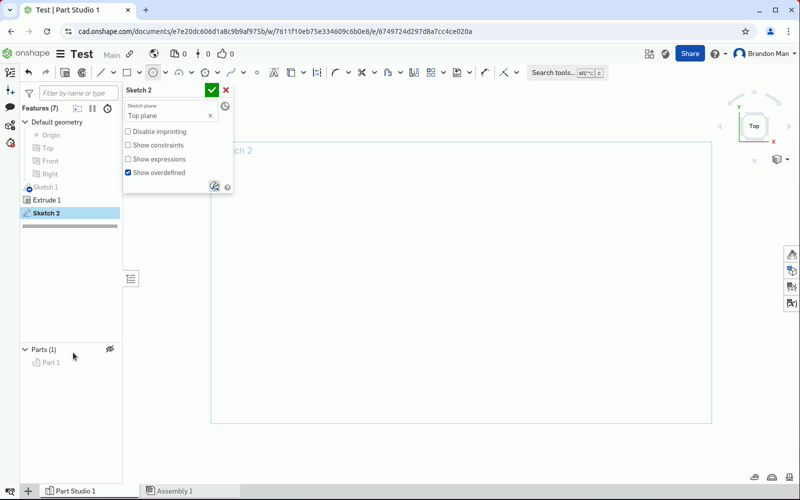
mouse_move(461, 282)
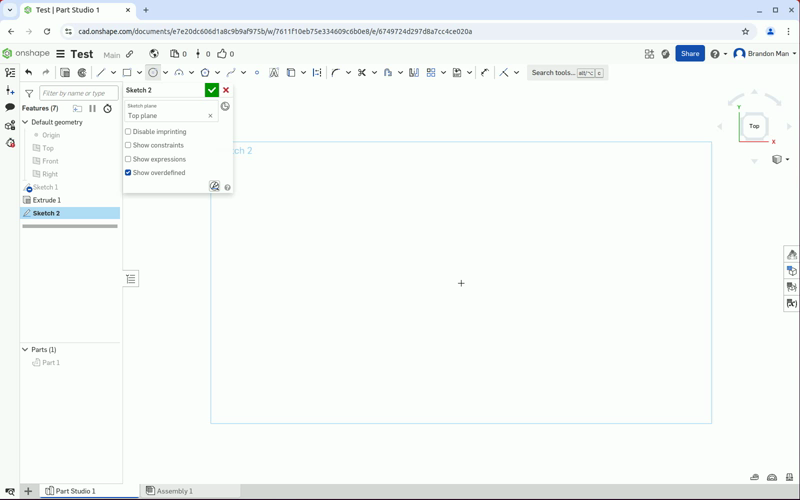
click(461, 282)
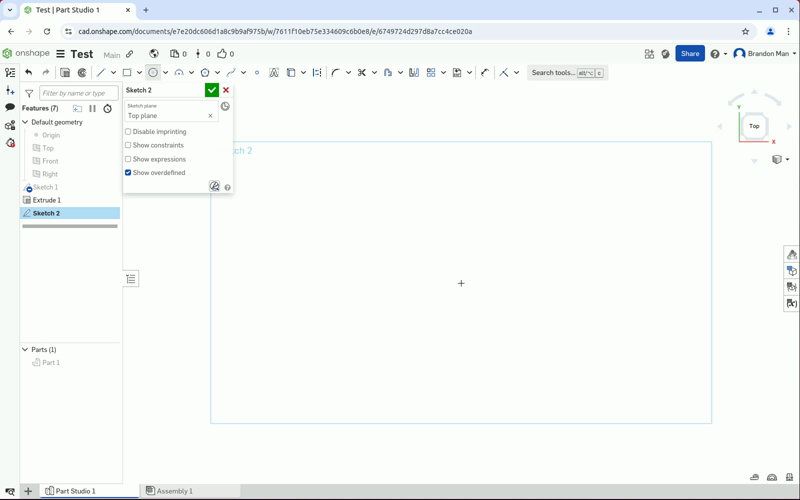
key_up(shift)
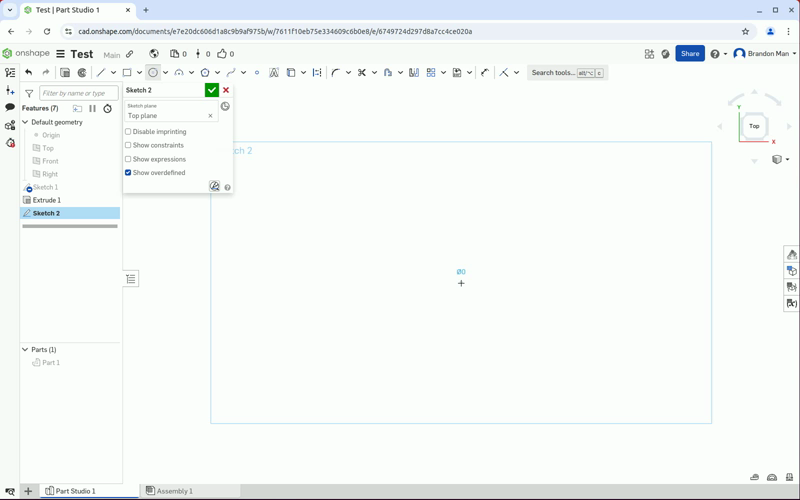
mouse_move(565, 282)
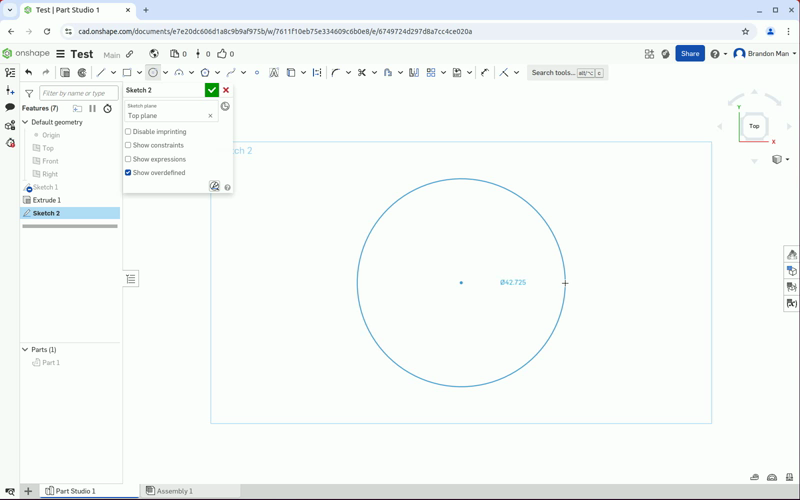
click(565, 282)
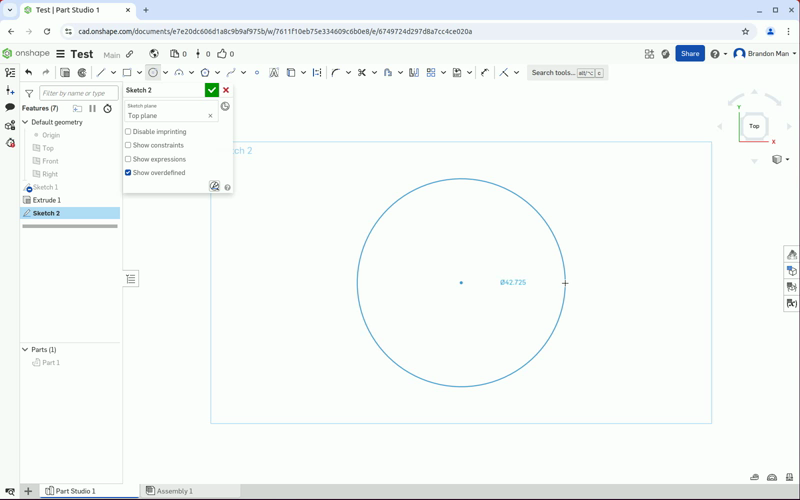
key(esc)
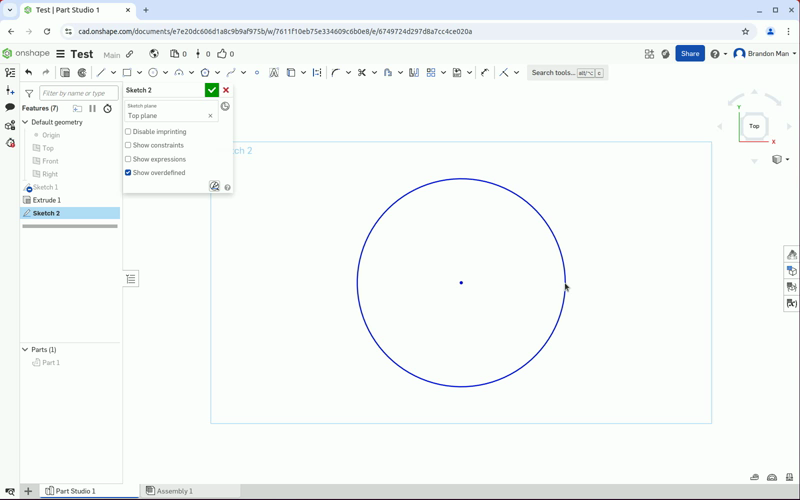
key(c)
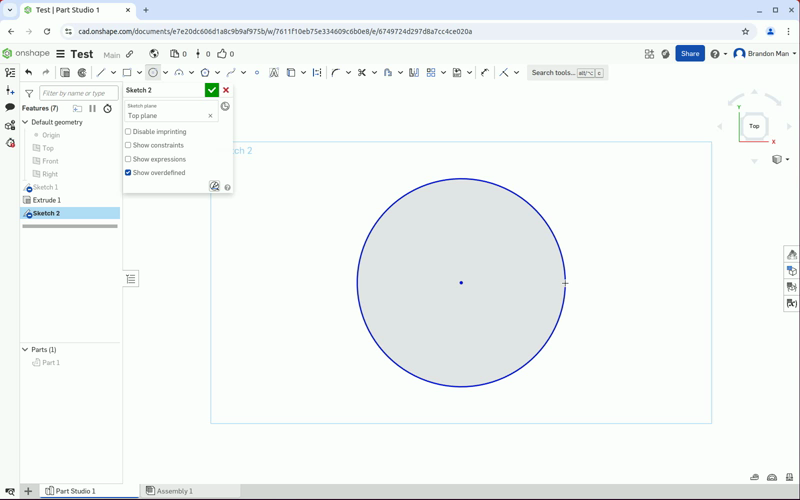
key_down(shift)
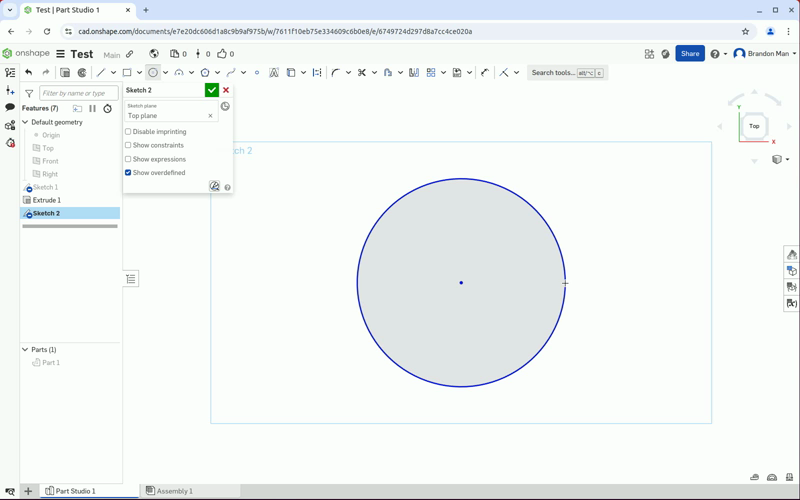
mouse_move(461, 282)
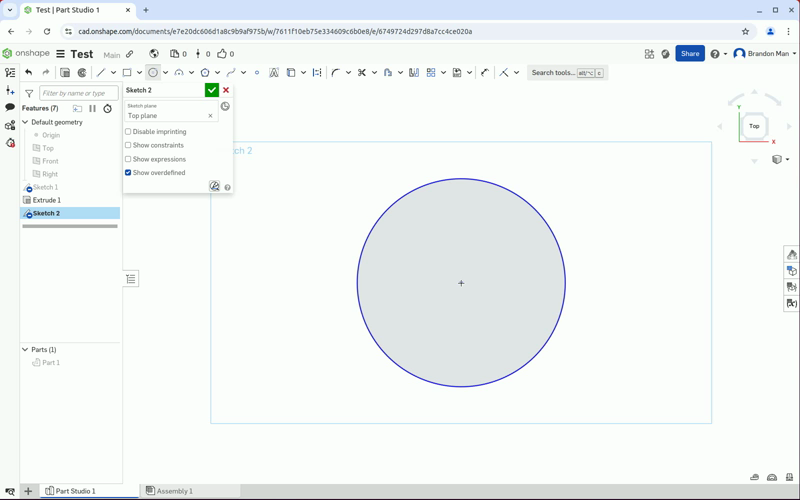
click(461, 282)
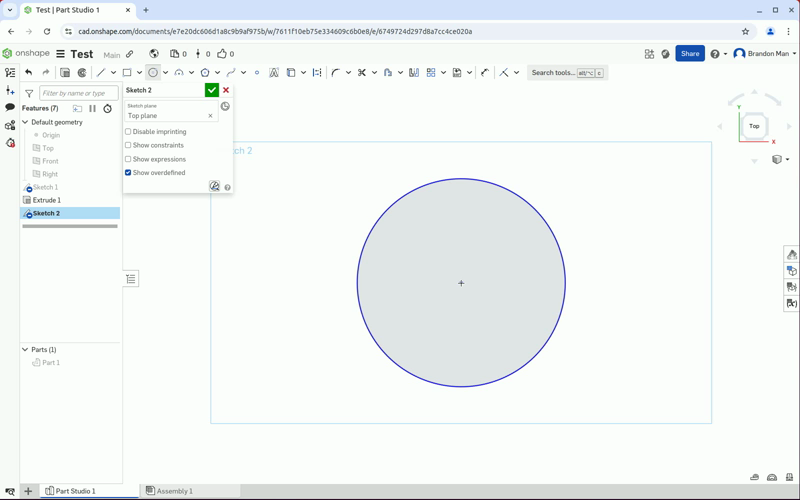
key_up(shift)
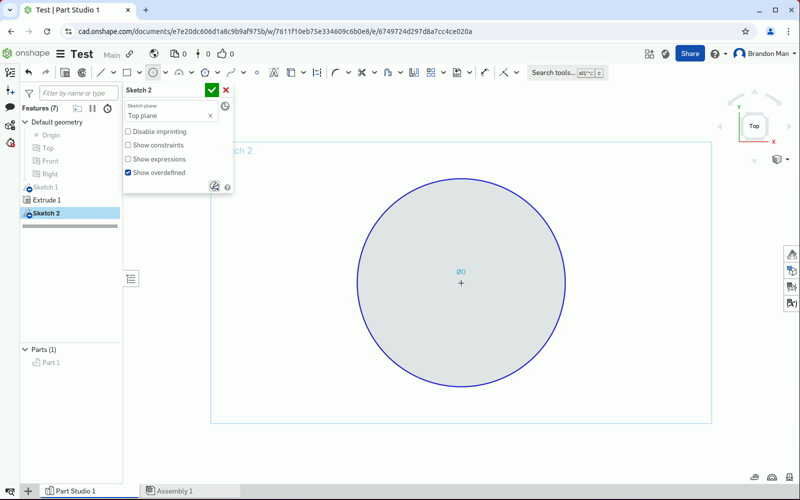
mouse_move(545, 282)
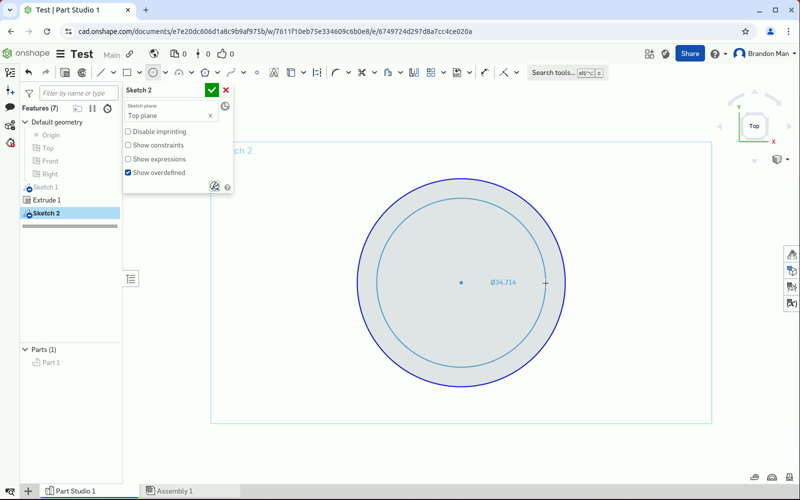
click(545, 282)
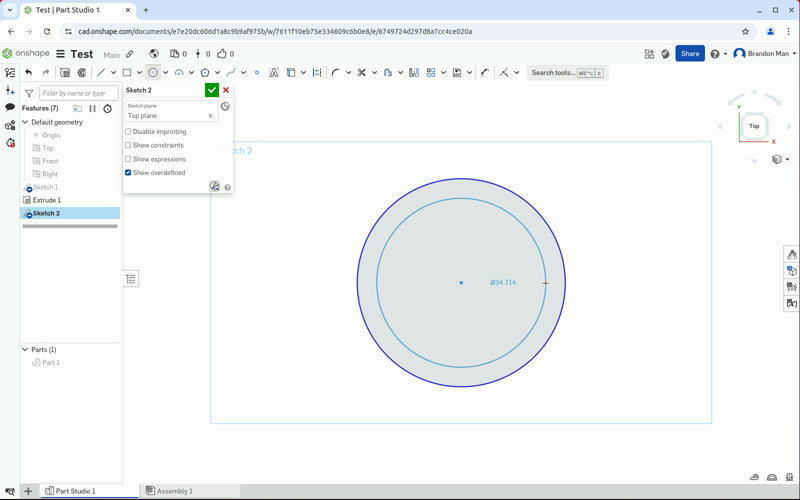
key(esc)
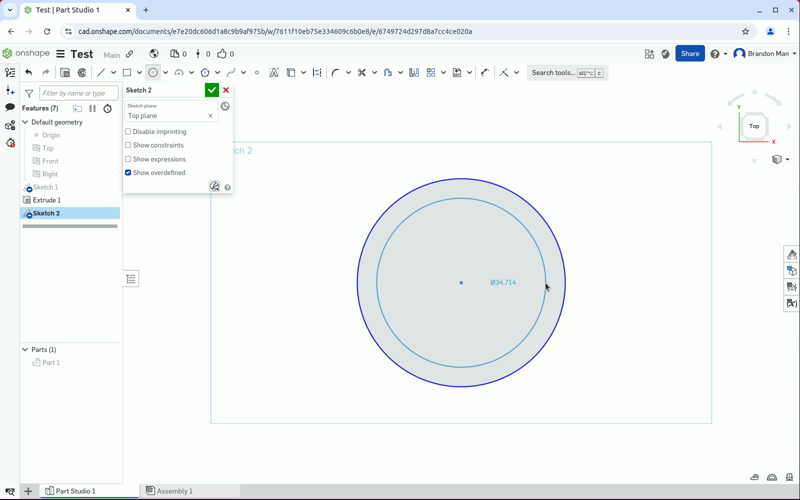
mouse_move(367, 276)
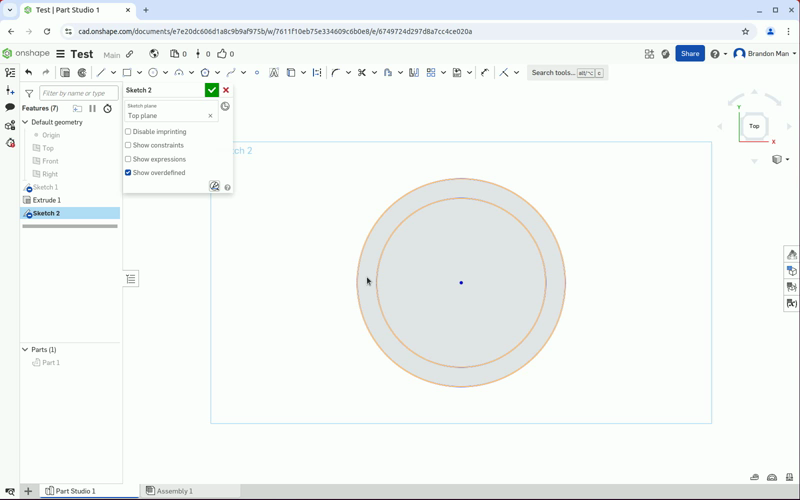
click(367, 276)
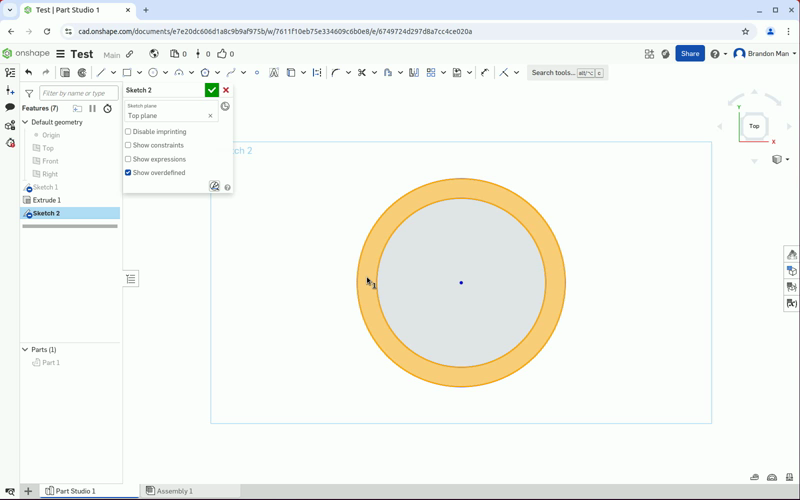
mouse_move(73, 352)
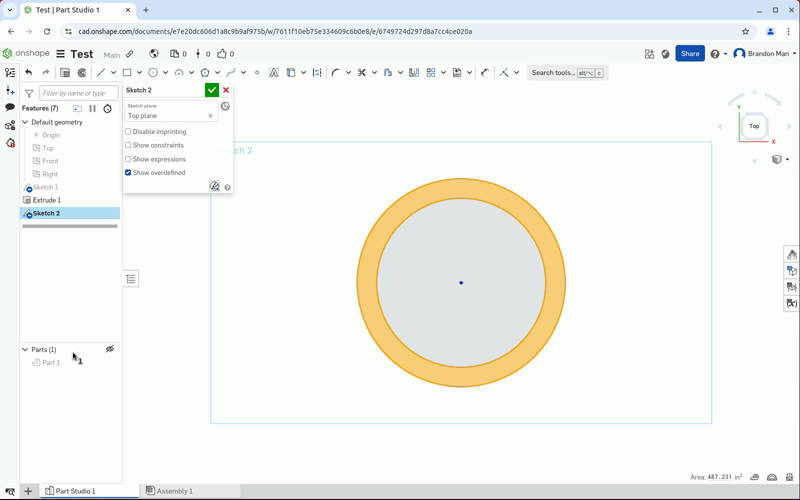
key(shift+y)
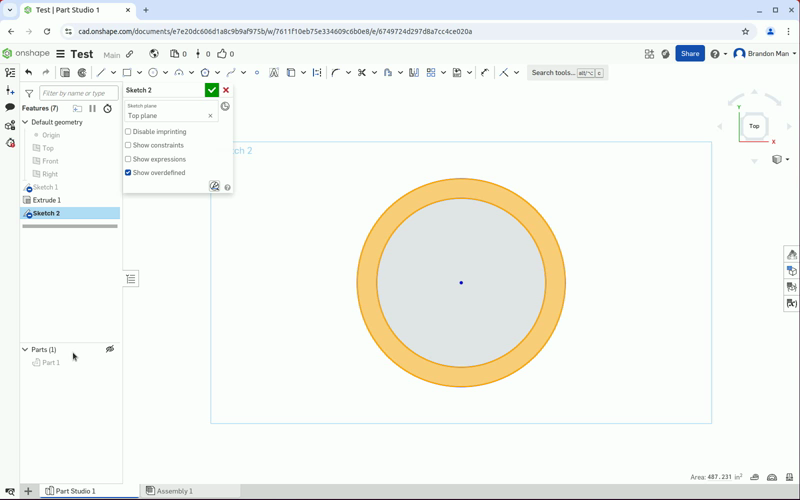
key(shift+e)
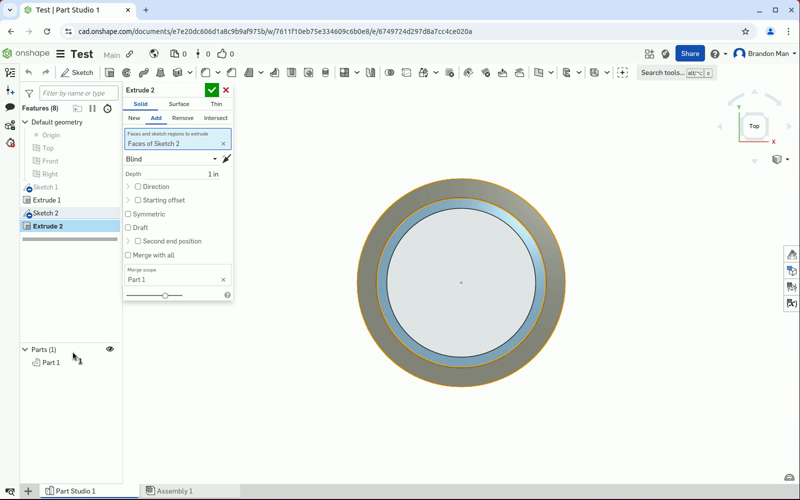
mouse_move(143, 106)
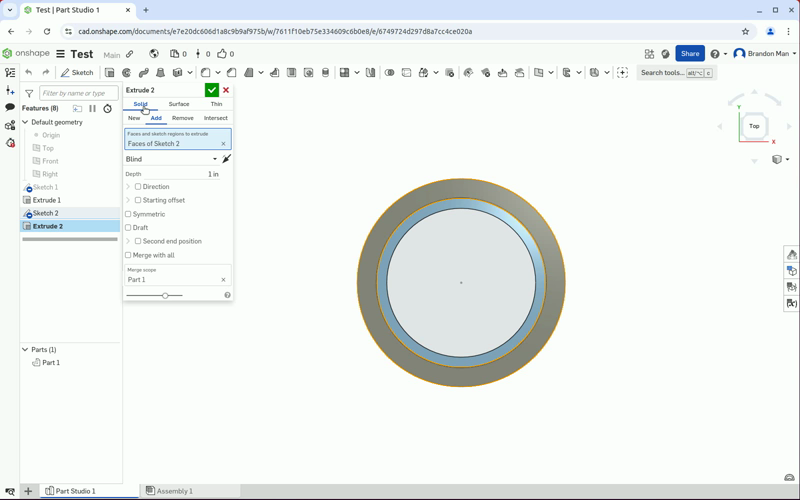
click(143, 106)
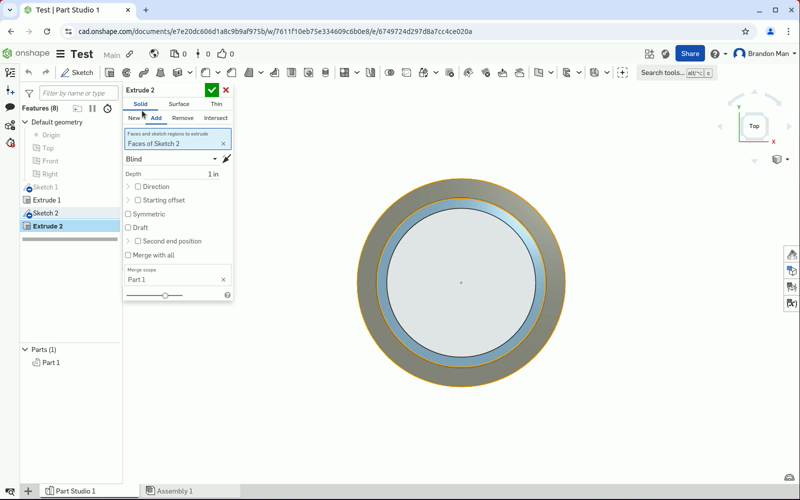
mouse_move(137, 120)
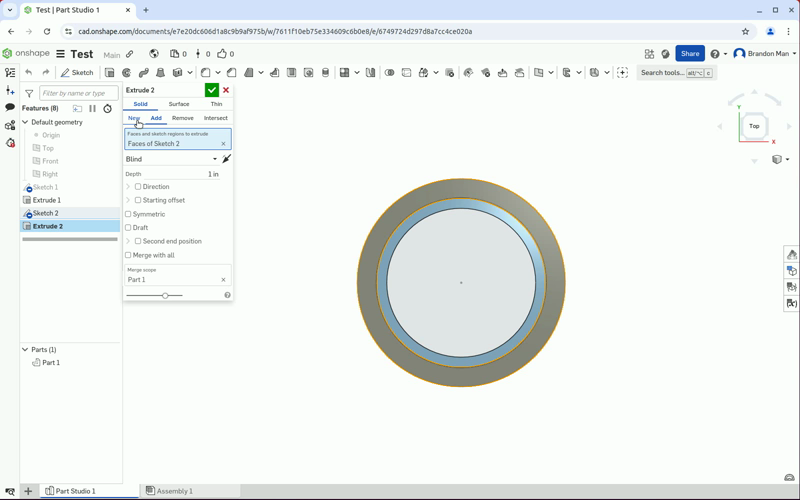
click(137, 120)
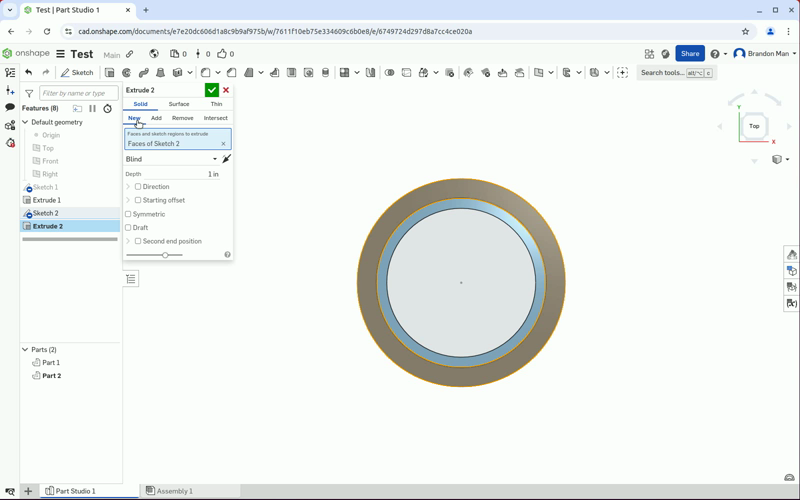
key(tab, 4)
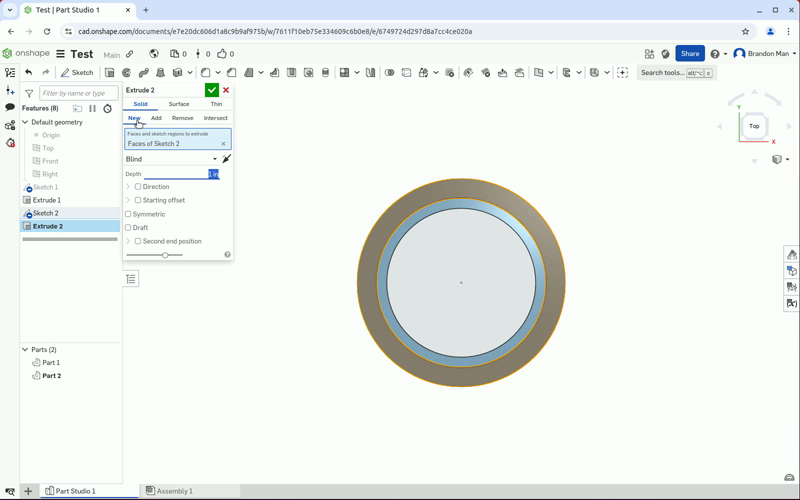
text(11.554)
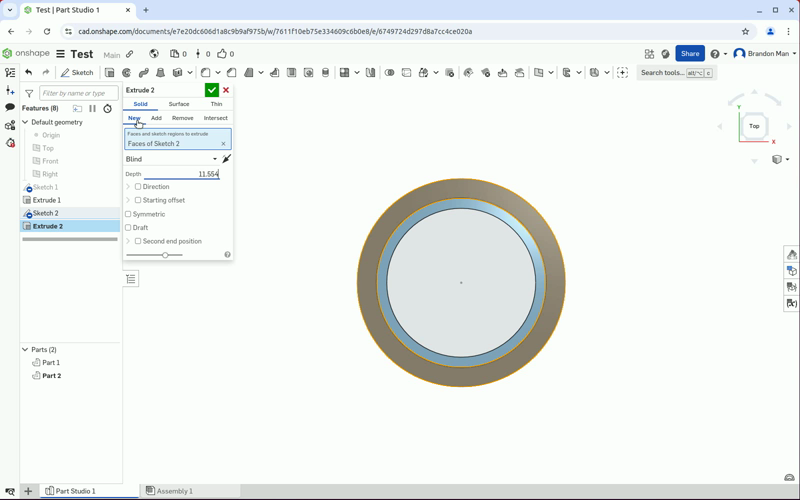
key(enter)
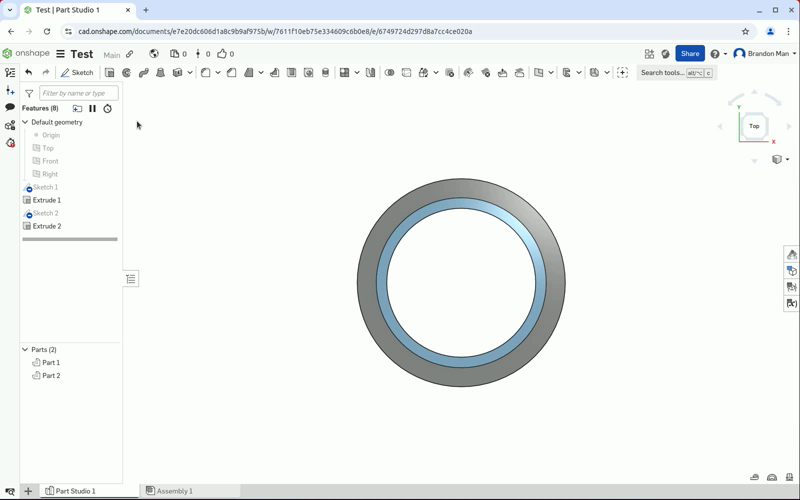
key(shift+h)
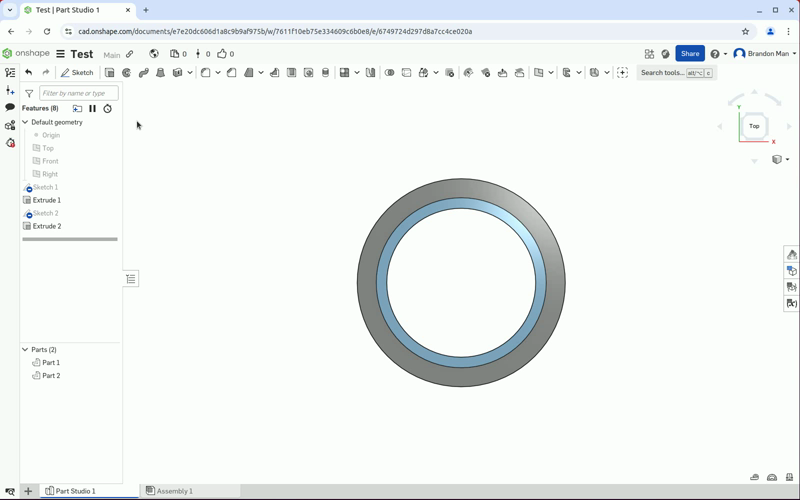
key(shift+h)
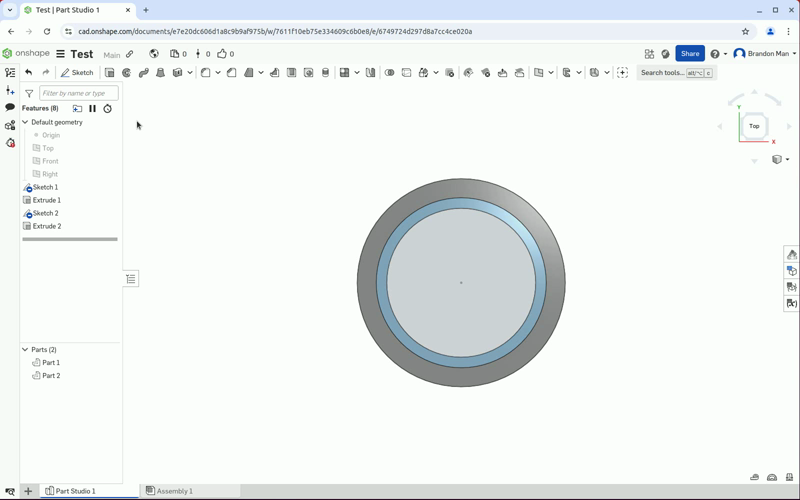
key(shift+7)
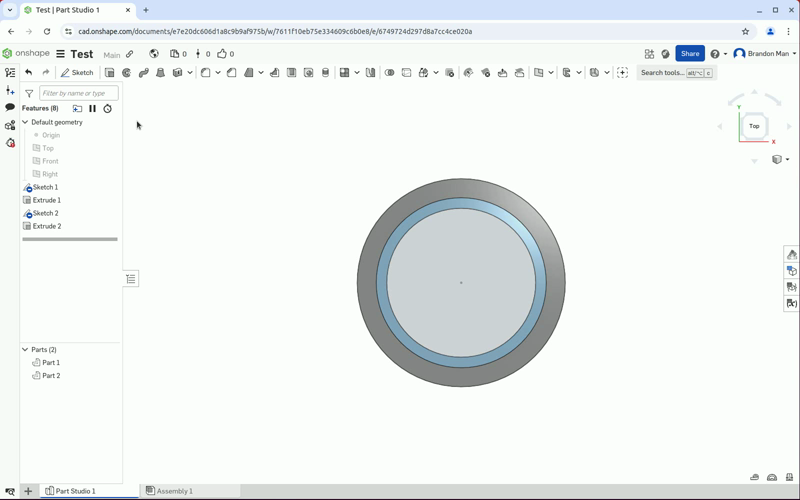
key(up, 3)
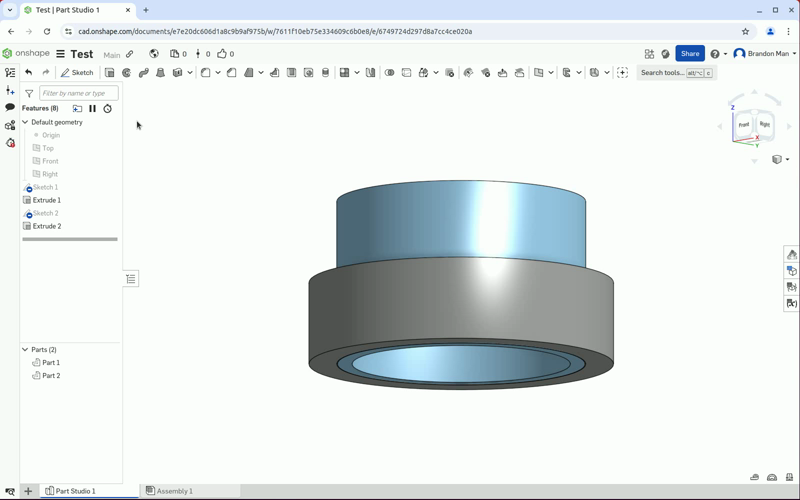
key(left, 3)
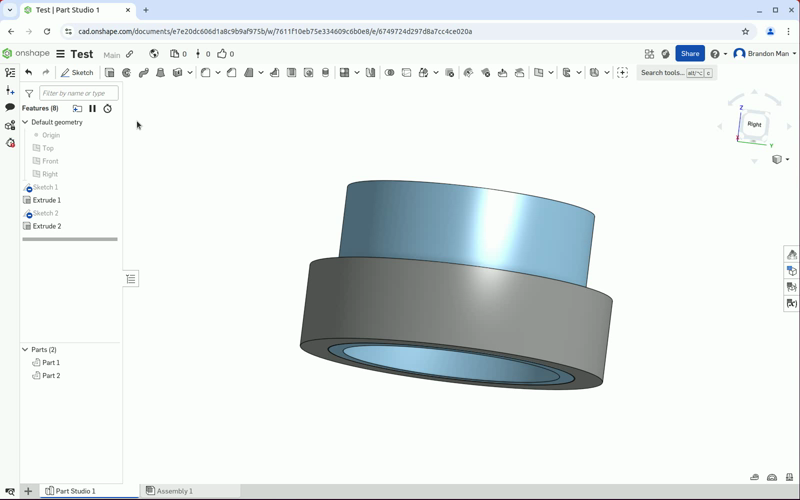
key(right, 3)
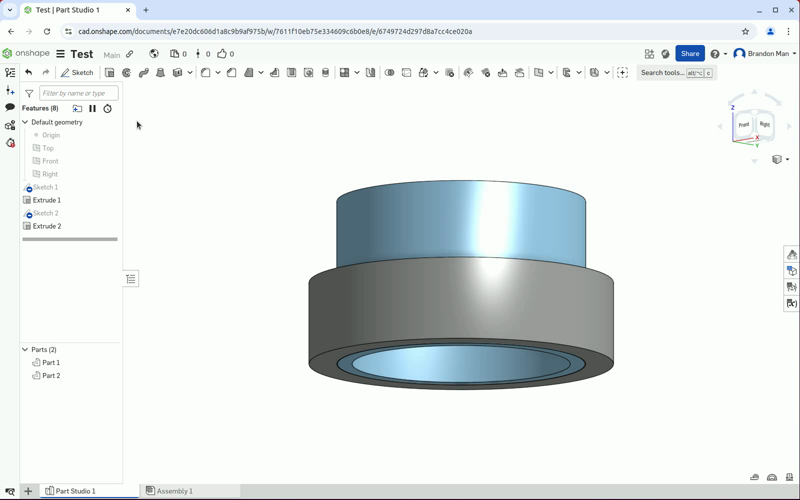
key(down, 3)
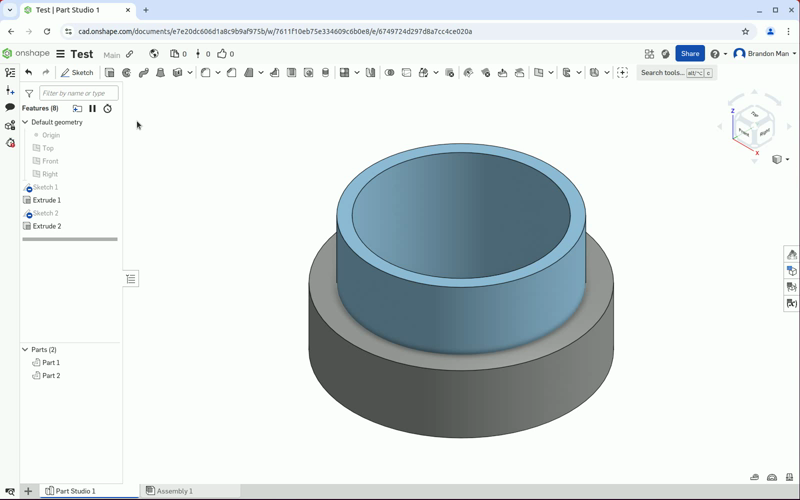
mouse_move(73, 189)
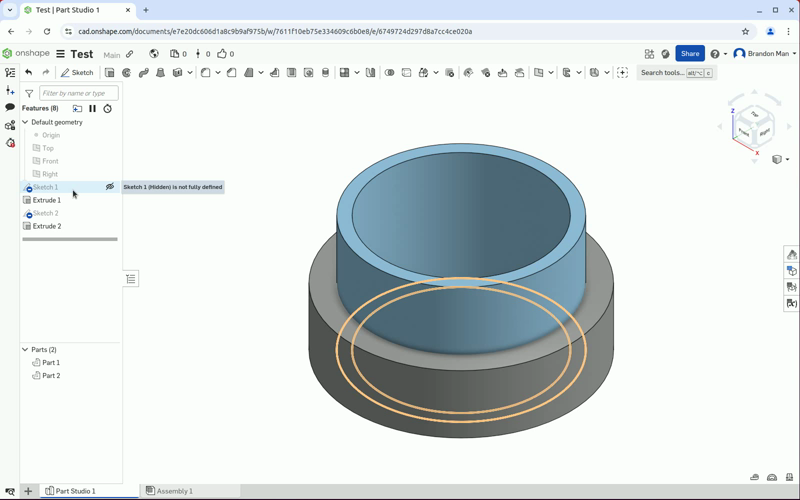
click(73, 189)